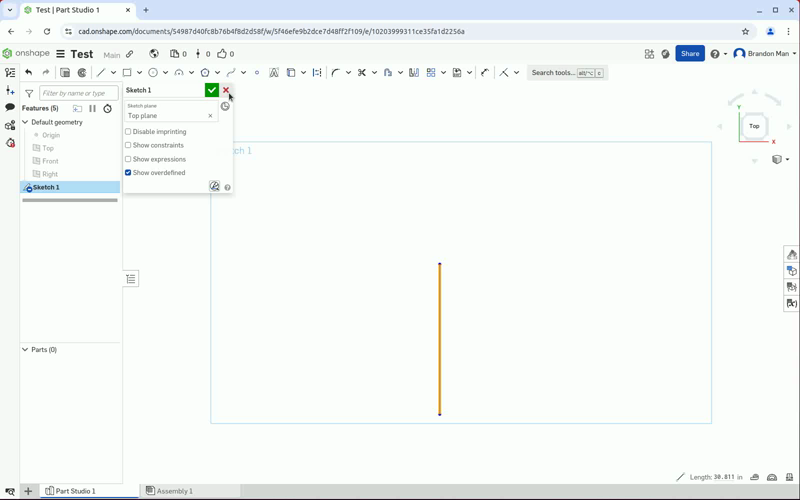
key(shift+h)
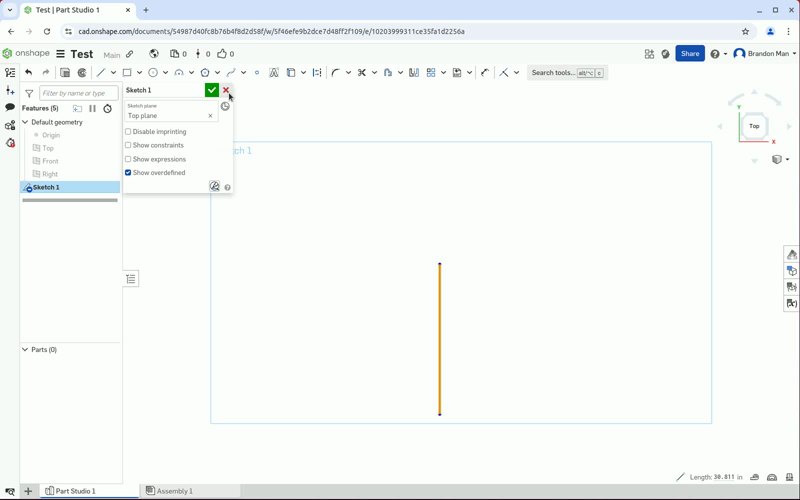
key(shift+s)
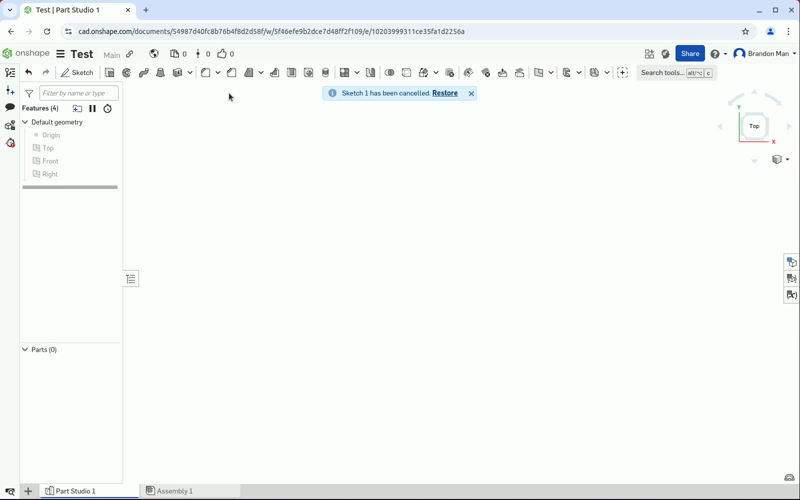
mouse_move(73, 150)
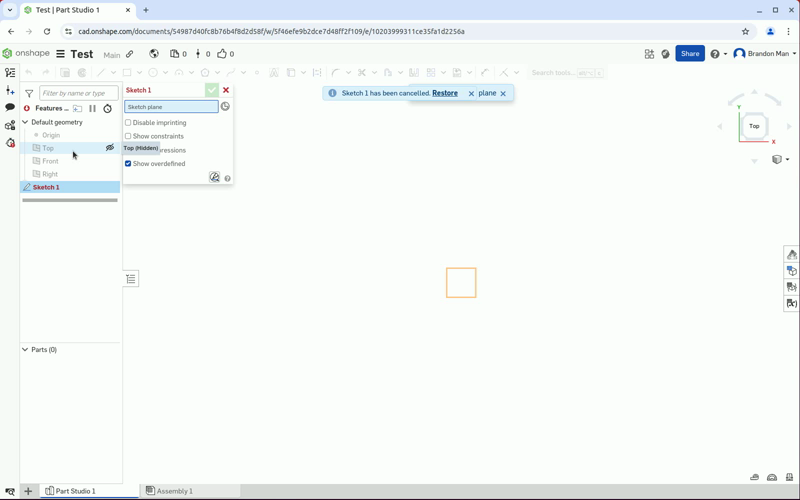
click(73, 150)
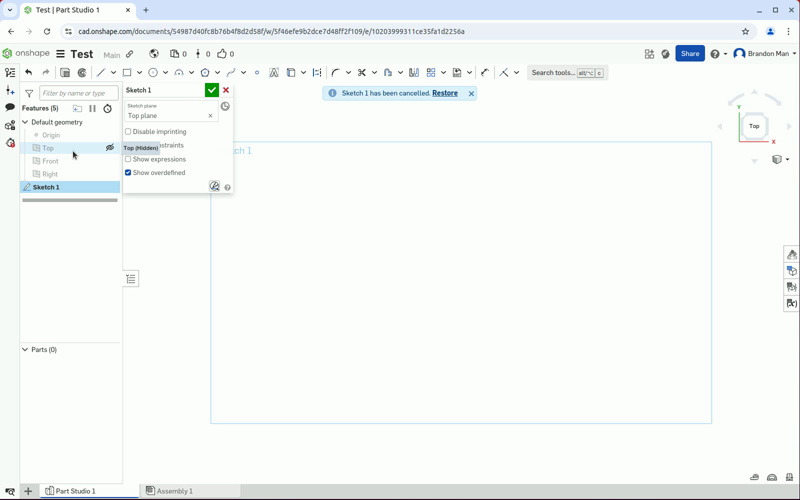
mouse_move(73, 352)
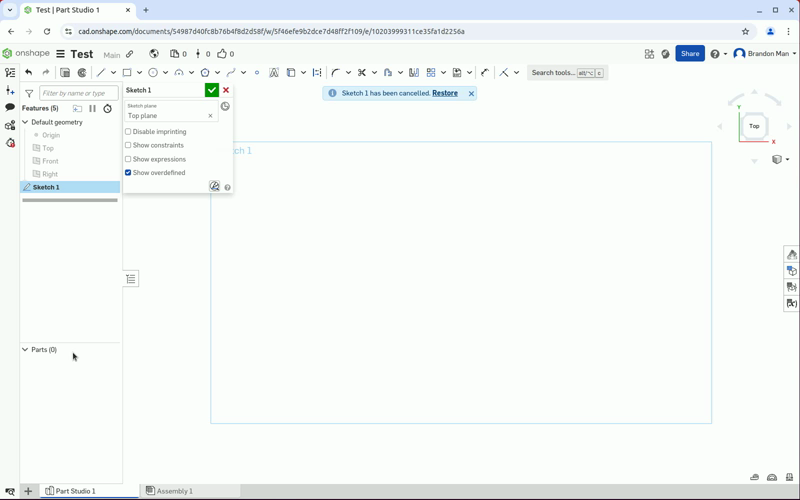
key(y)
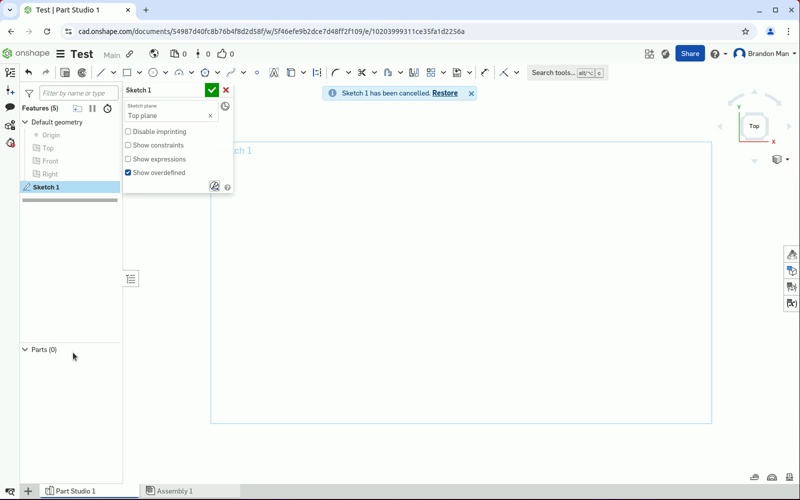
key(c)
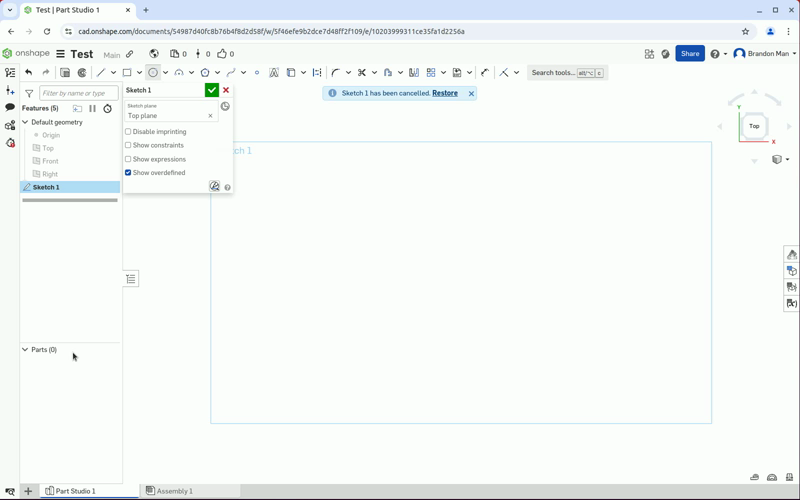
key_down(shift)
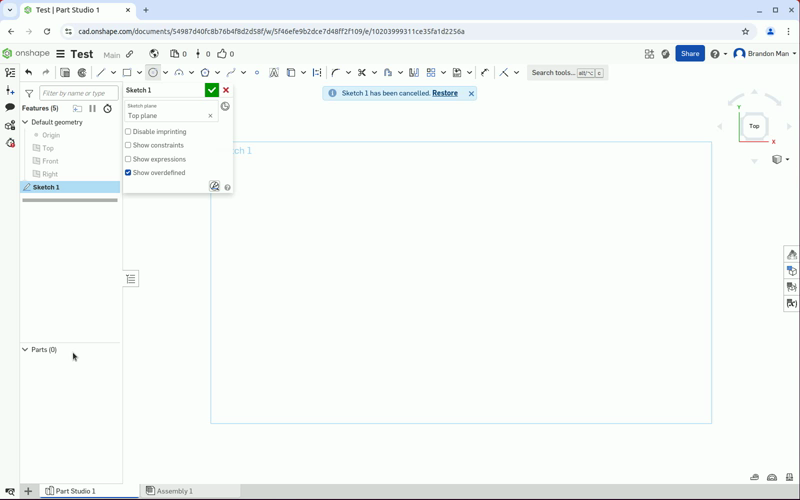
mouse_move(461, 282)
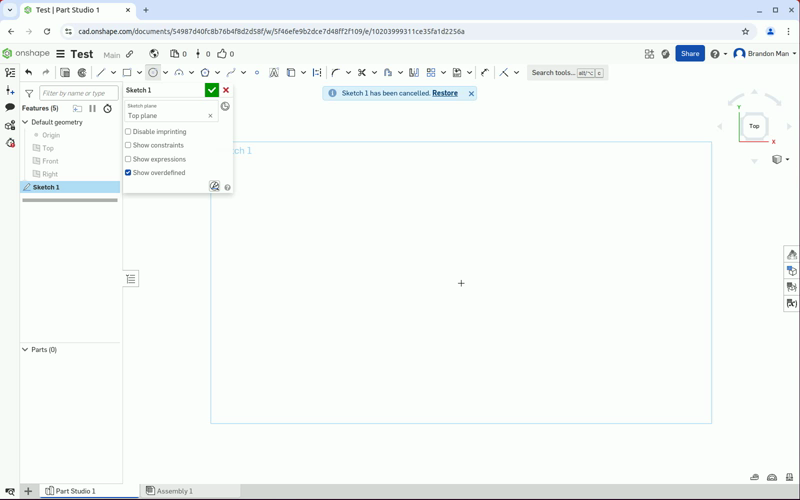
click(461, 282)
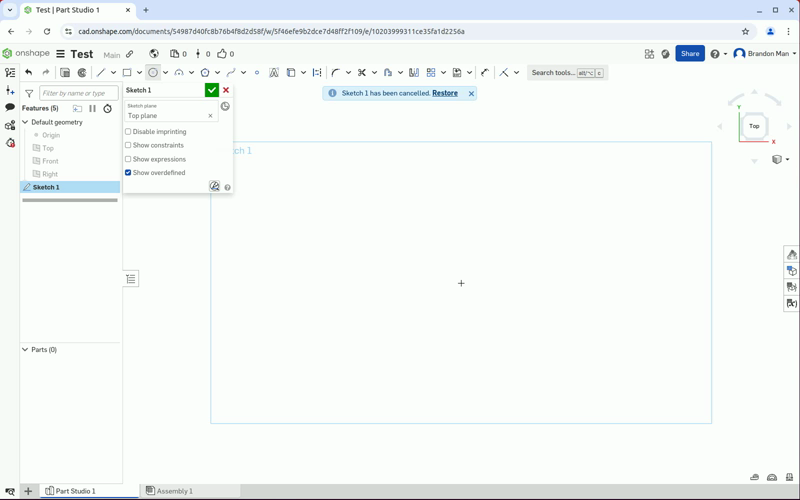
key_up(shift)
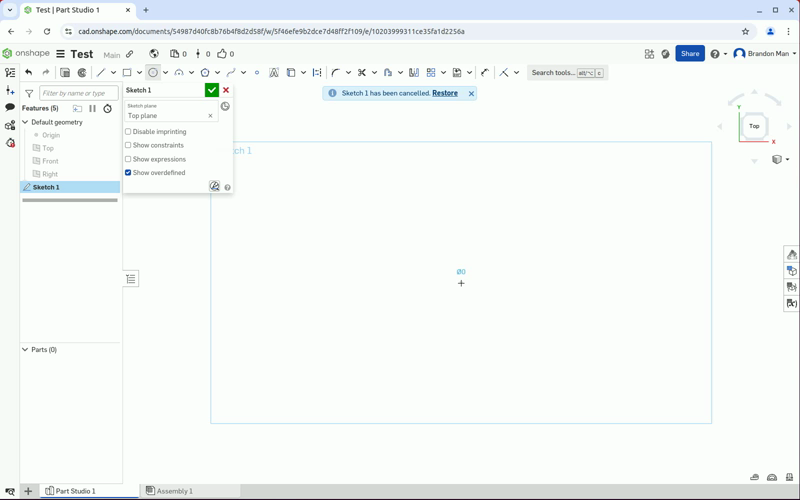
mouse_move(574, 282)
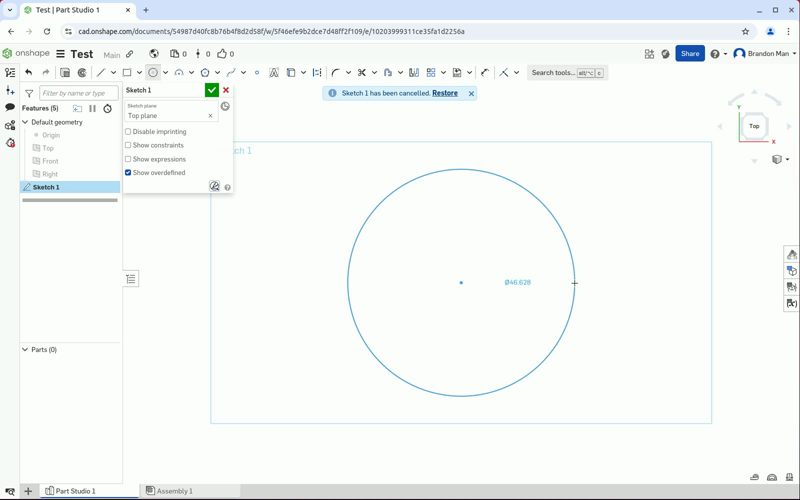
click(574, 282)
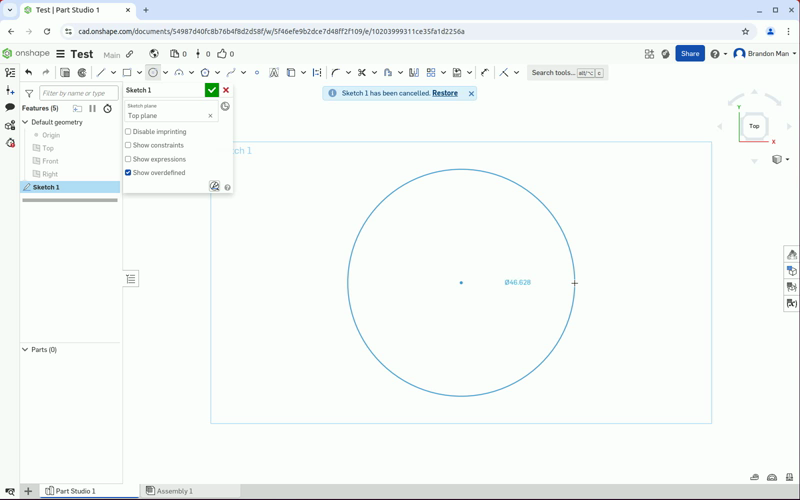
key(esc)
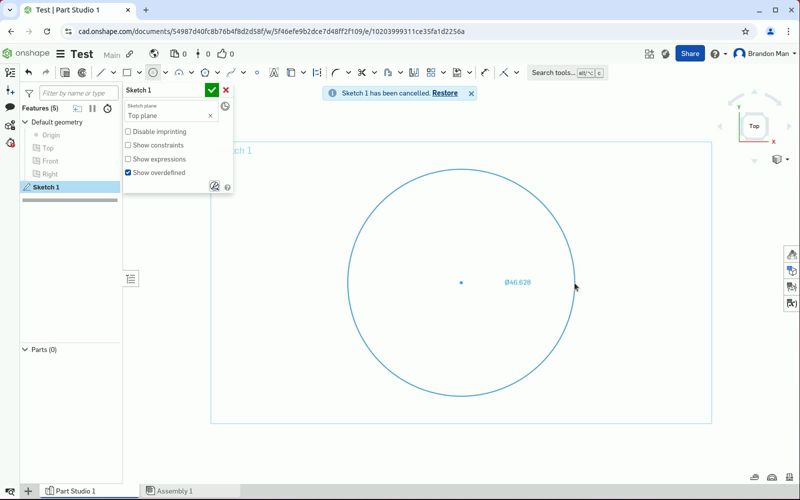
key(c)
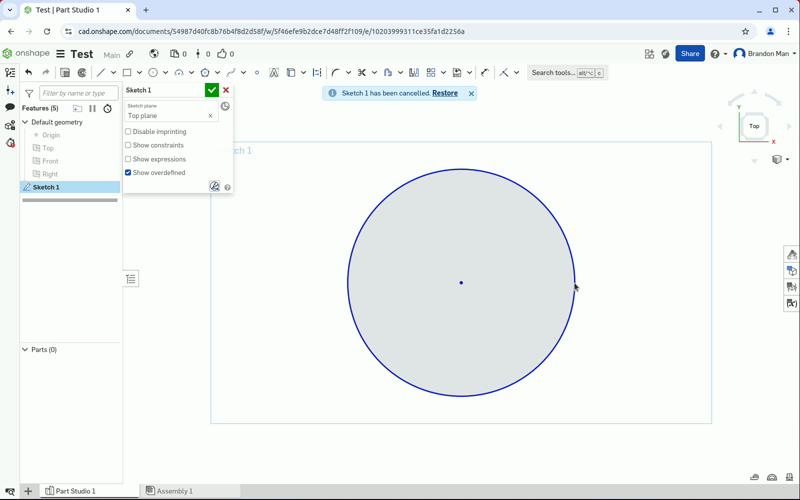
key_down(shift)
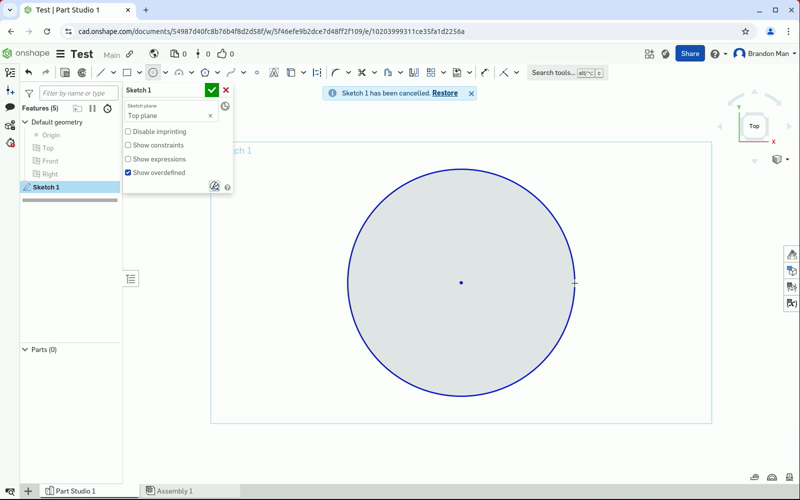
mouse_move(461, 282)
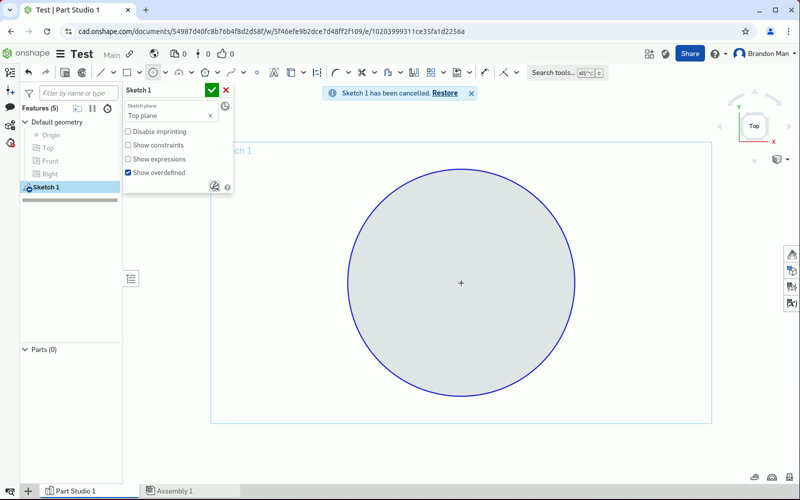
click(461, 282)
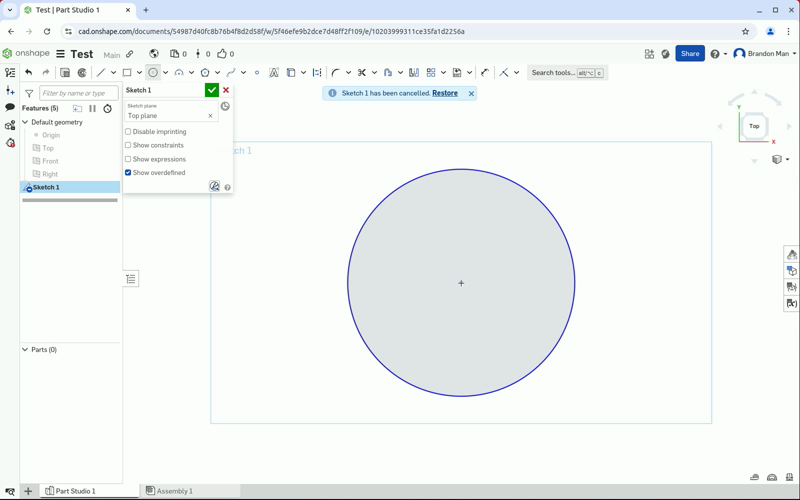
key_up(shift)
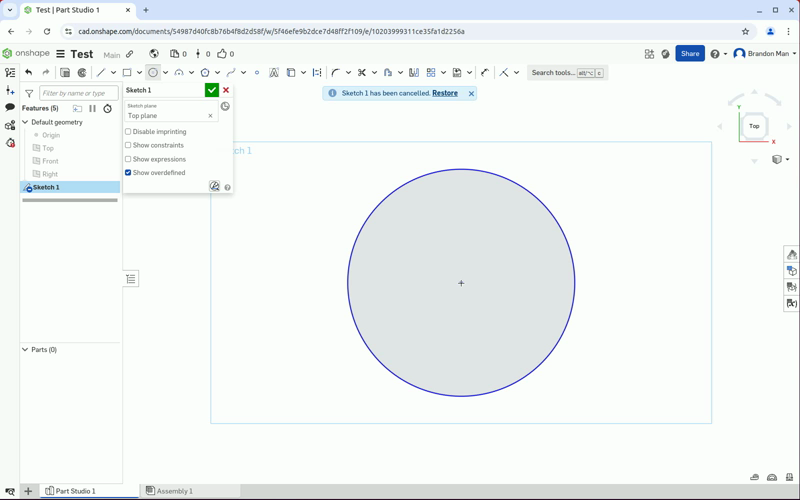
mouse_move(480, 282)
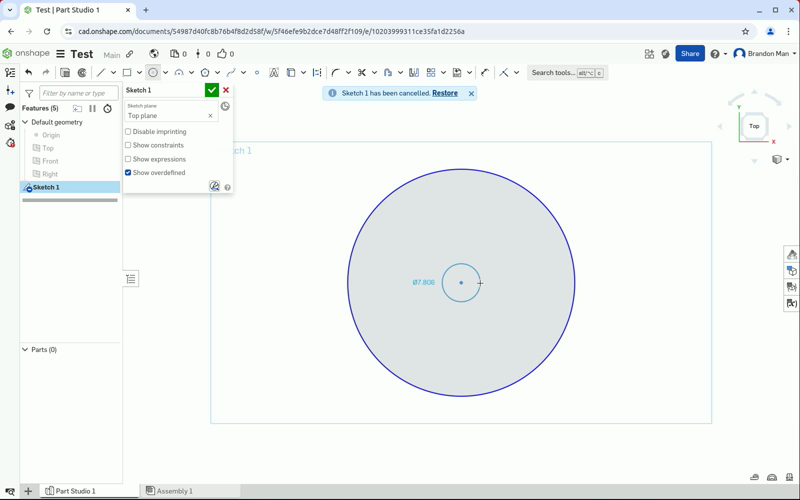
click(480, 282)
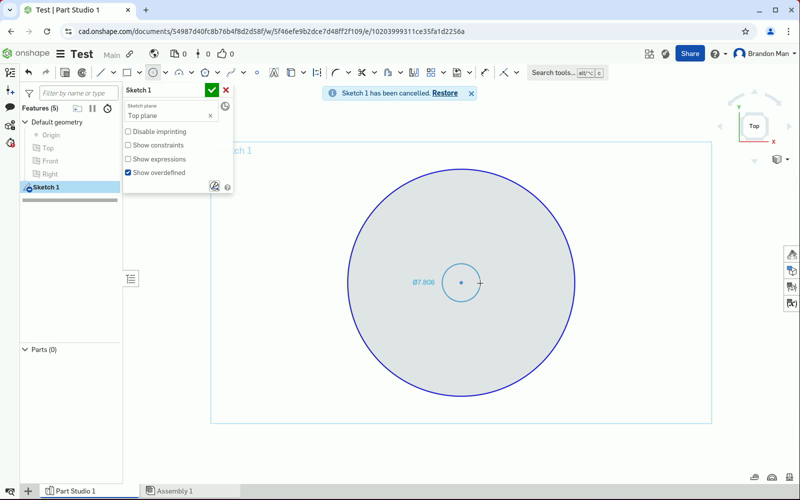
key(esc)
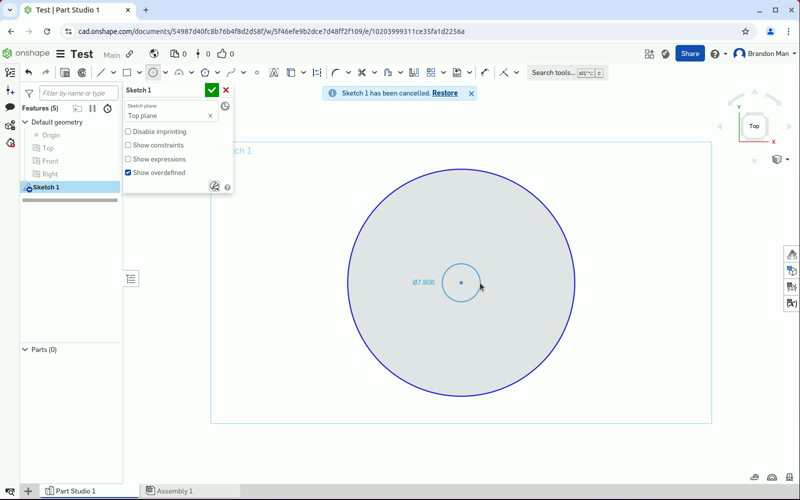
mouse_move(527, 253)
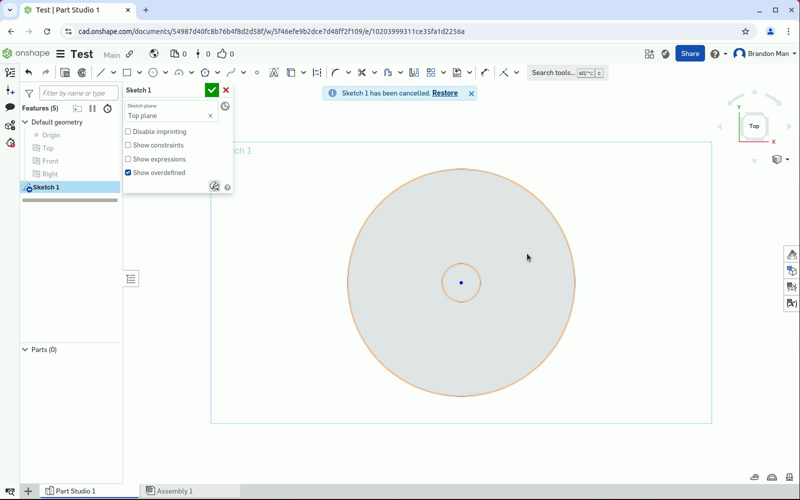
click(527, 253)
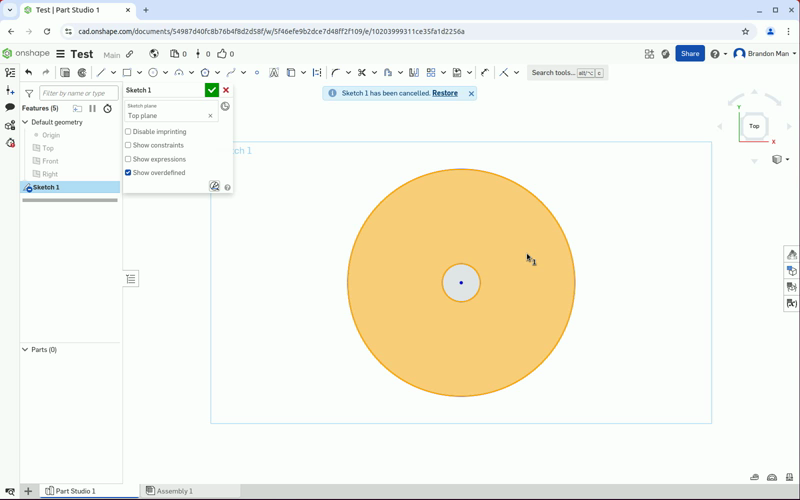
mouse_move(73, 352)
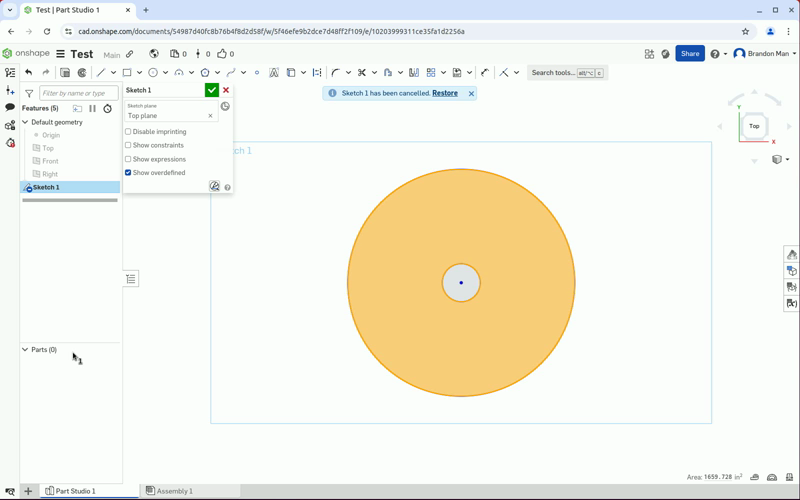
key(shift+y)
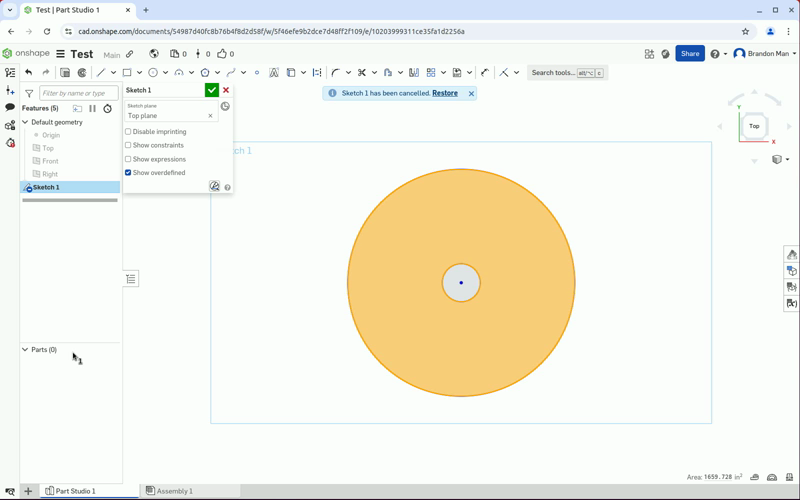
key(shift+e)
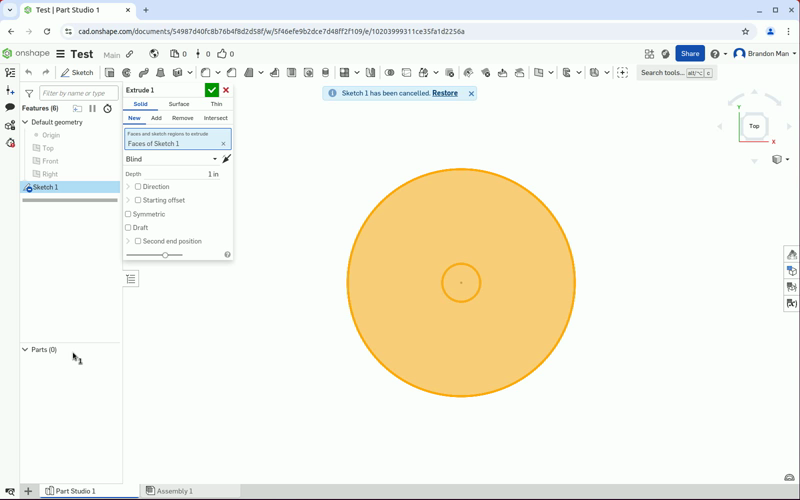
mouse_move(143, 106)
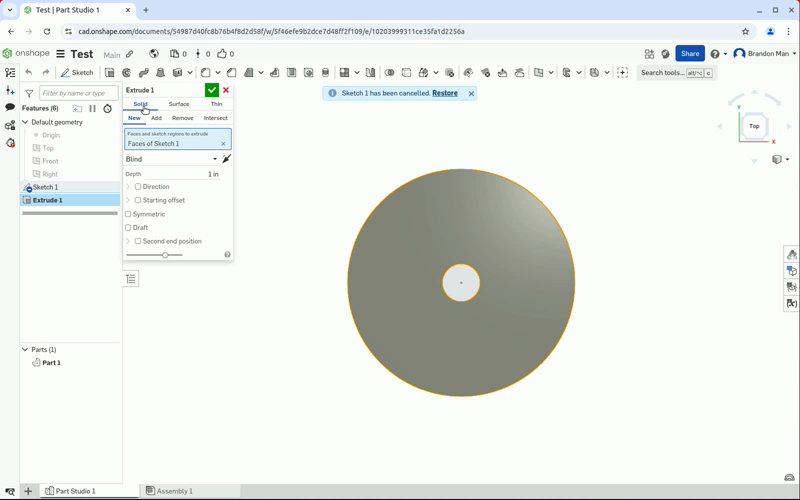
click(143, 106)
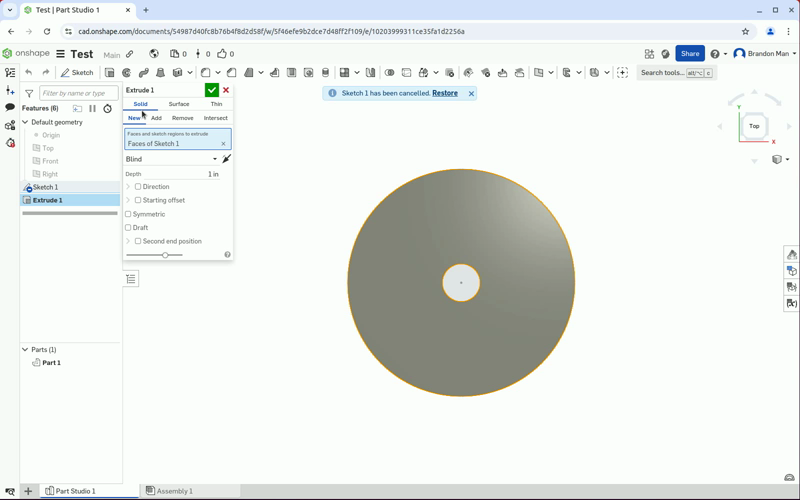
mouse_move(137, 120)
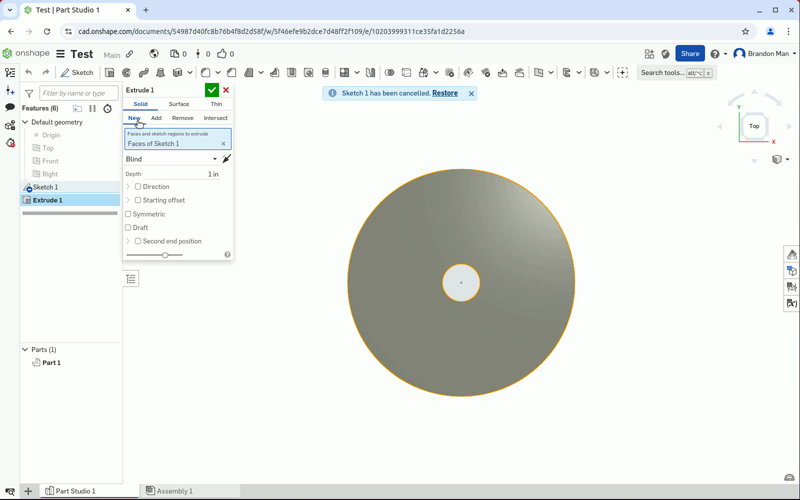
click(137, 120)
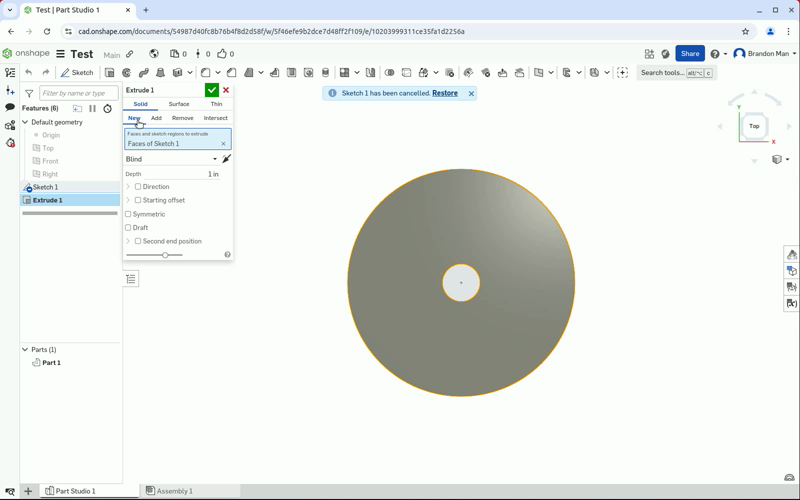
key(tab, 4)
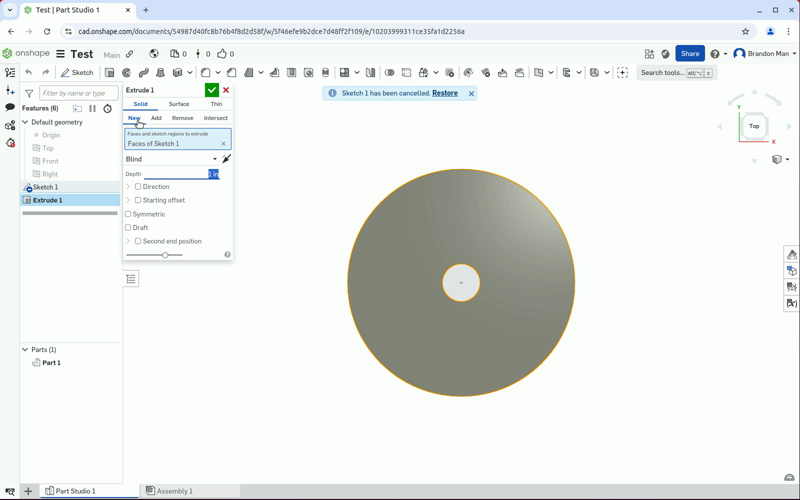
text(2.407)
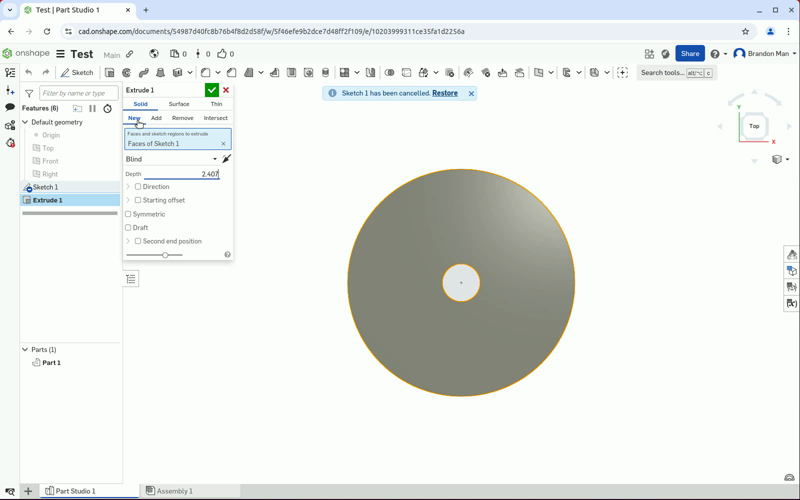
key(enter)
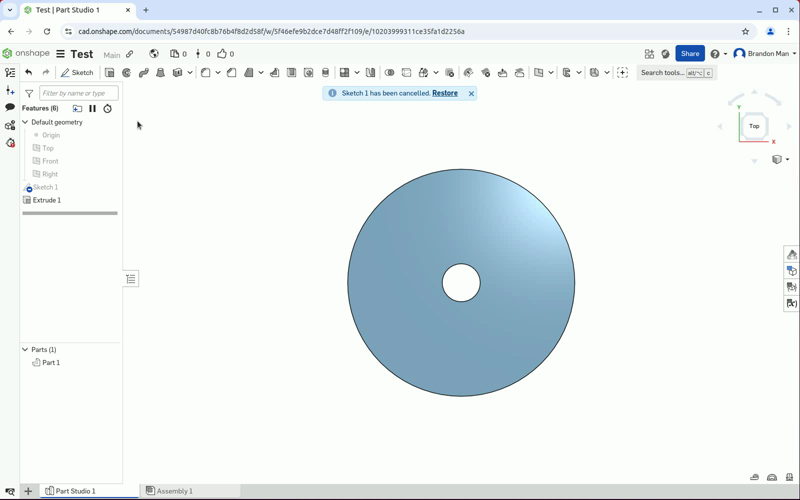
key(shift+h)
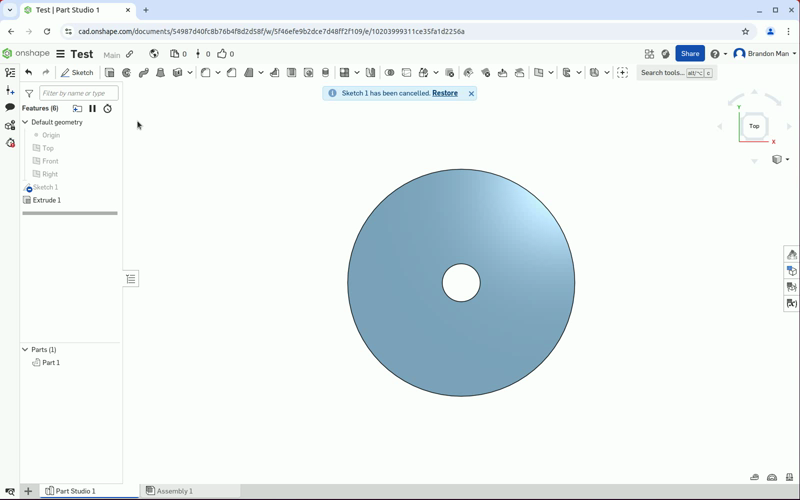
key(shift+h)
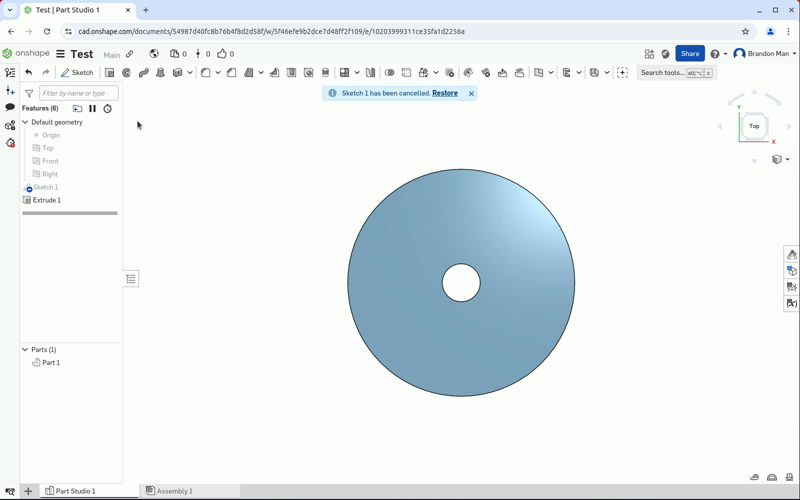
mouse_move(73, 189)
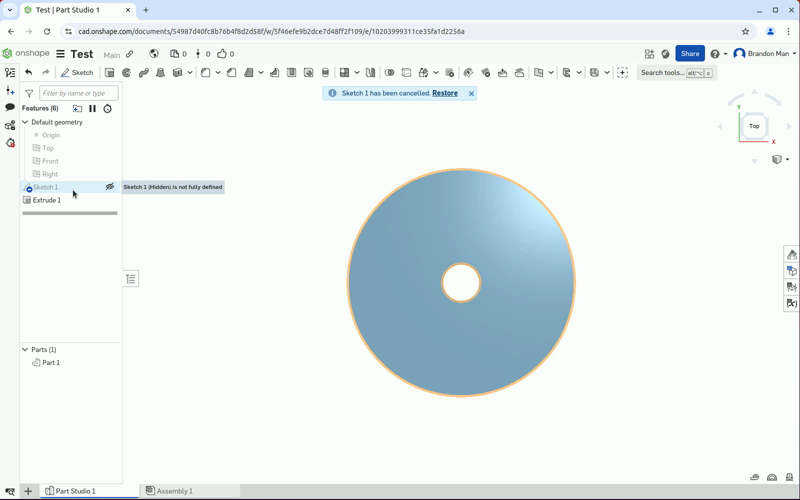
click(73, 189)
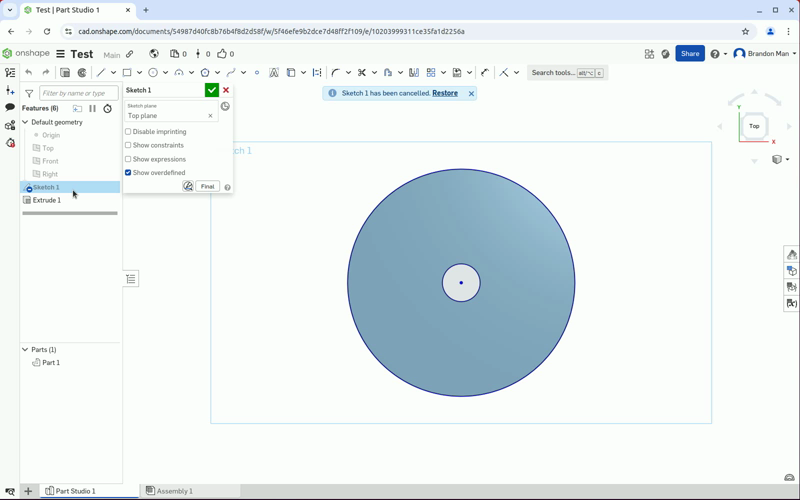
mouse_move(229, 92)
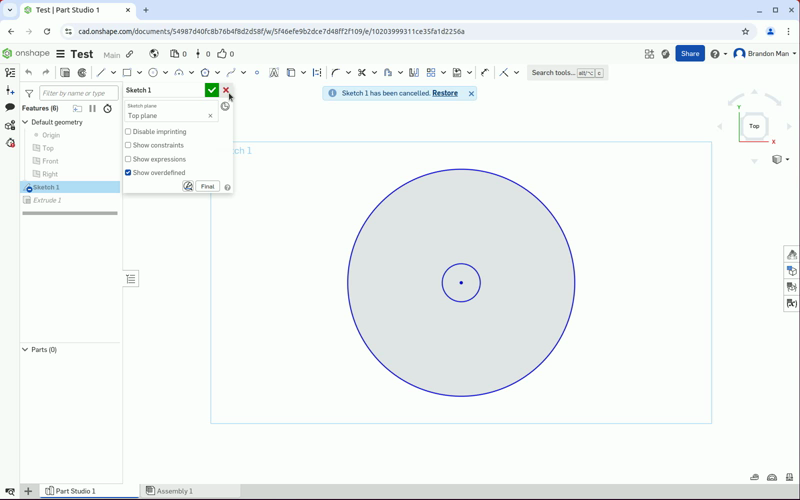
click(229, 92)
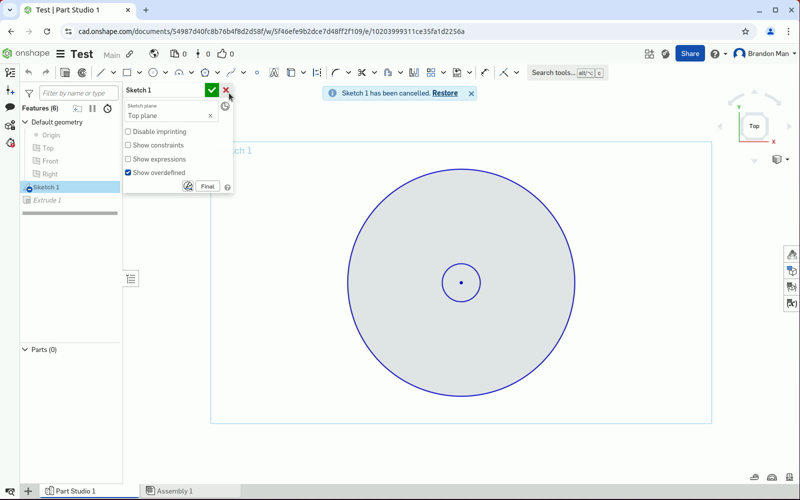
key(shift+s)
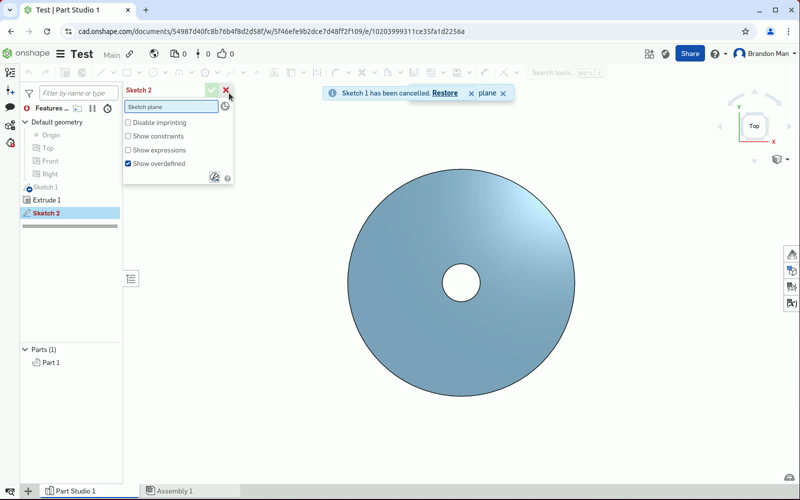
mouse_move(73, 150)
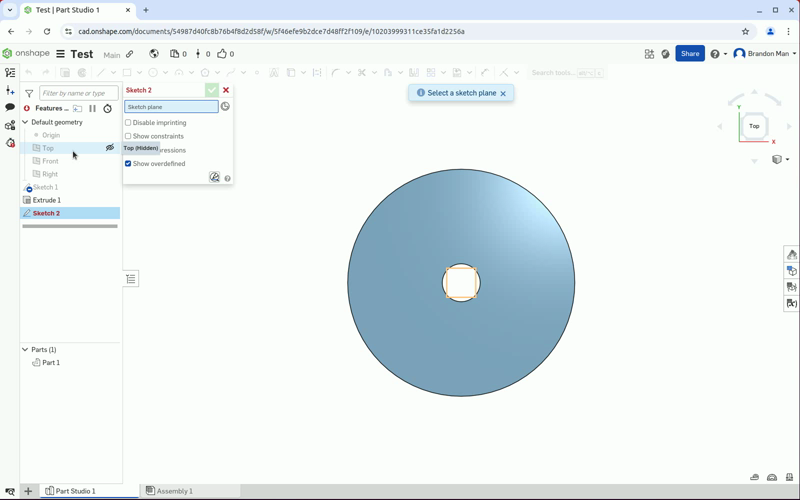
click(73, 150)
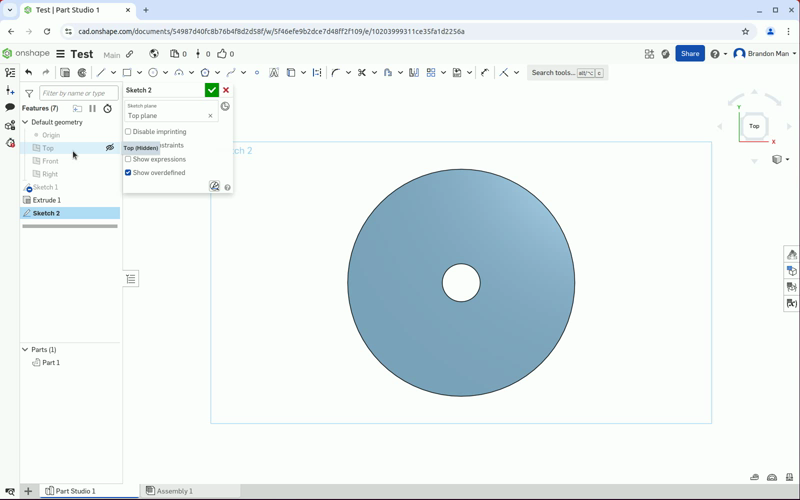
mouse_move(73, 352)
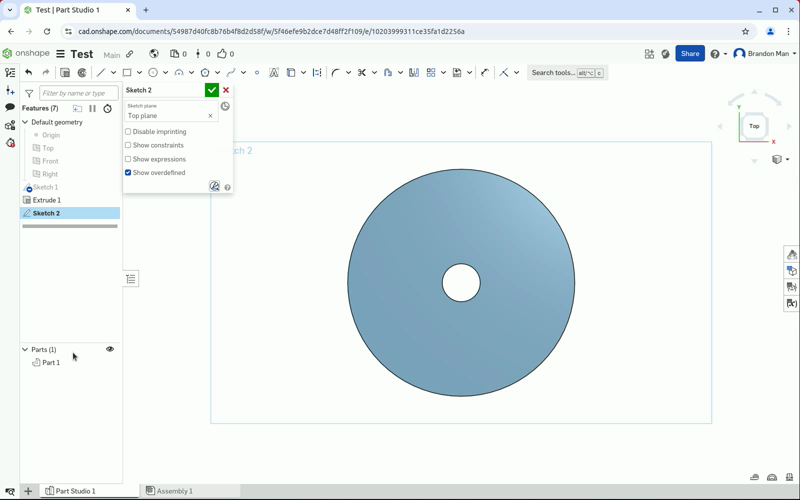
key(y)
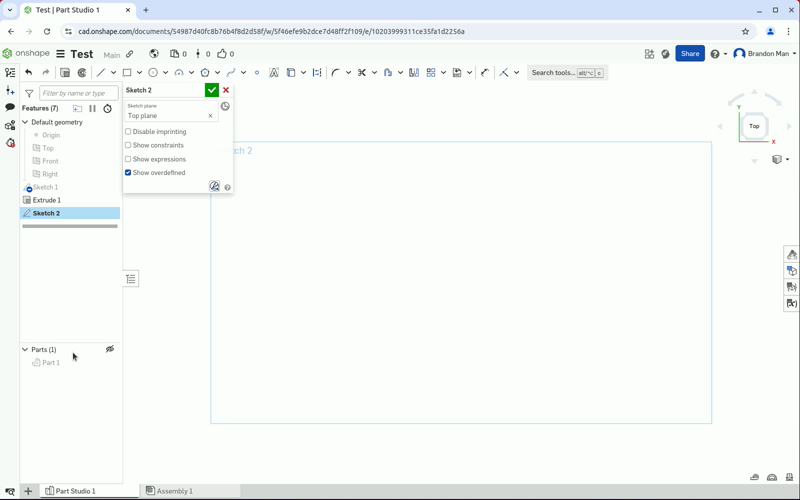
key(c)
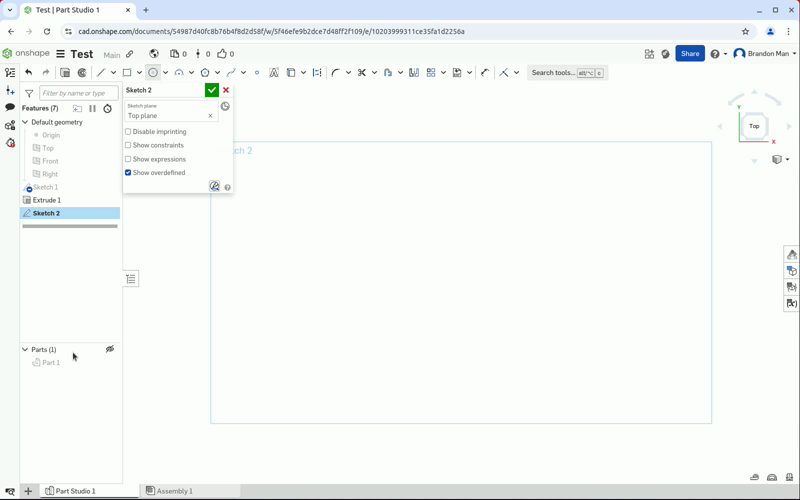
key_down(shift)
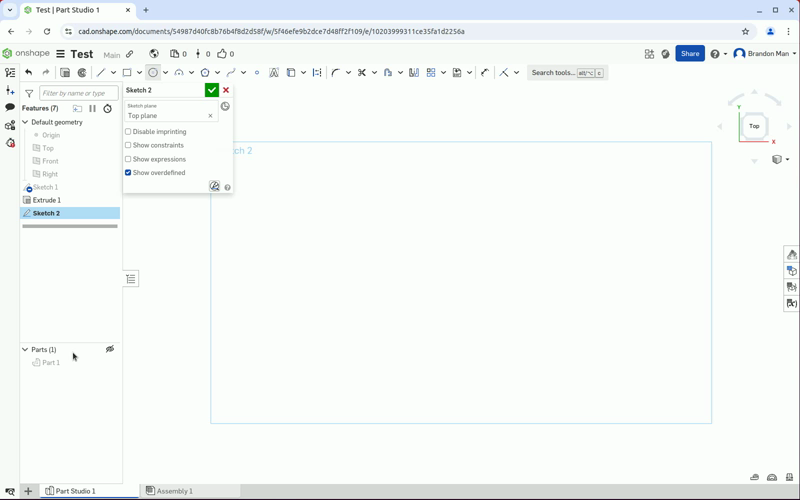
mouse_move(461, 282)
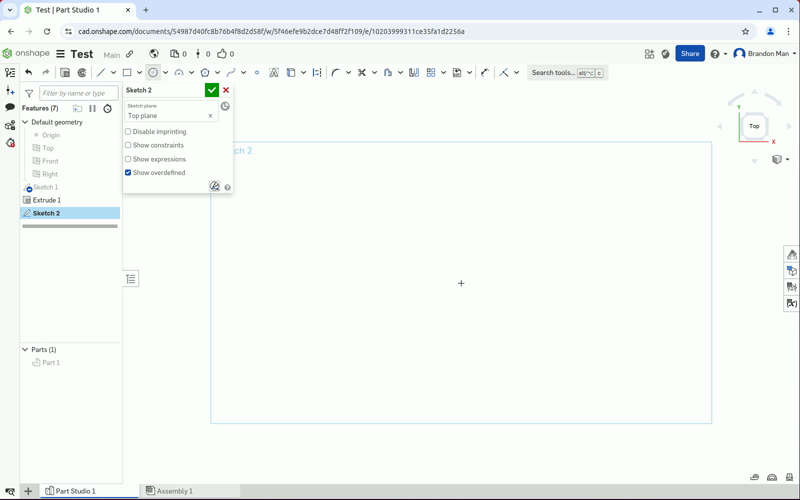
click(461, 282)
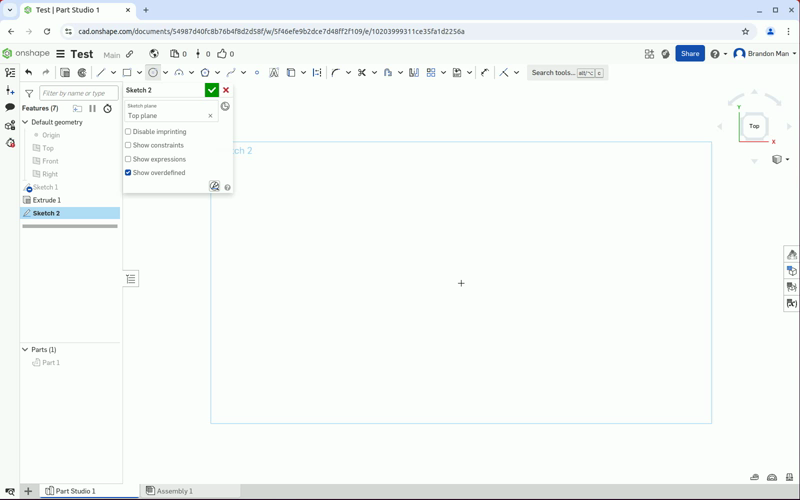
key_up(shift)
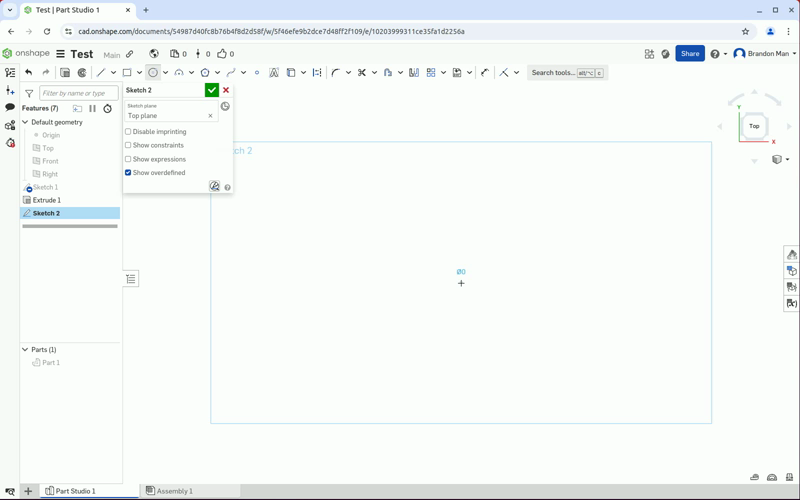
mouse_move(574, 282)
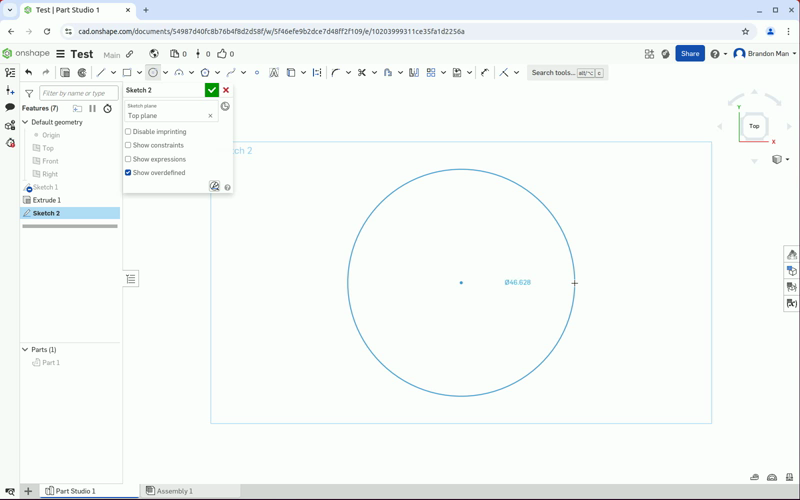
click(574, 282)
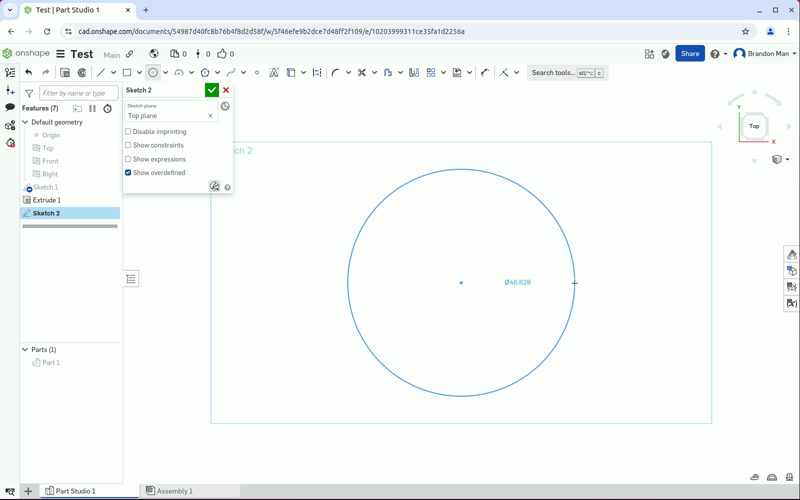
key(esc)
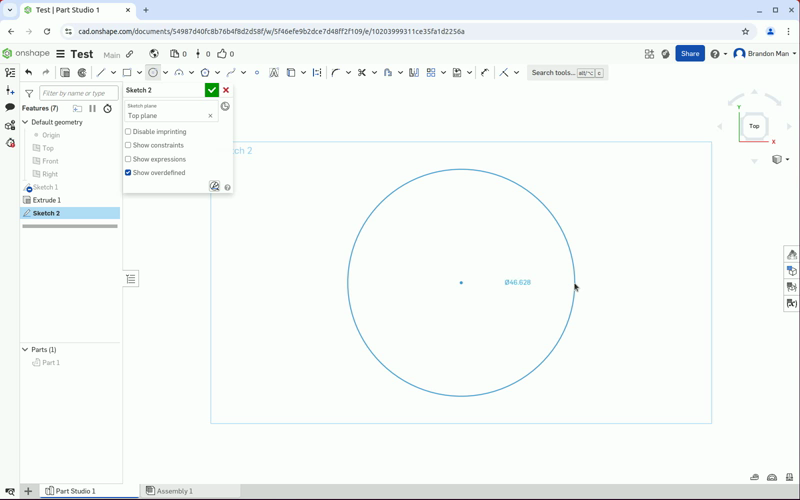
key(c)
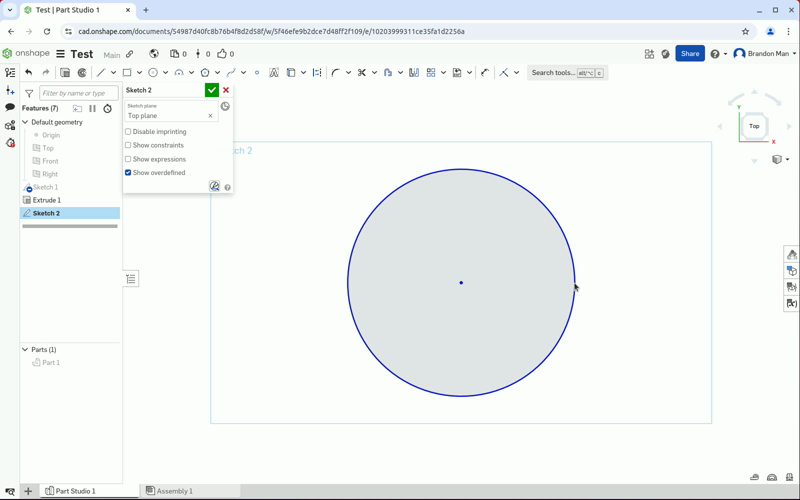
key_down(shift)
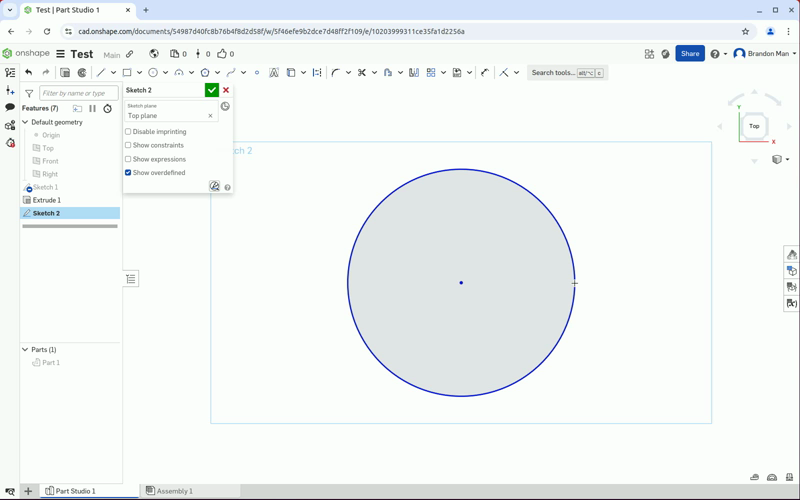
mouse_move(461, 282)
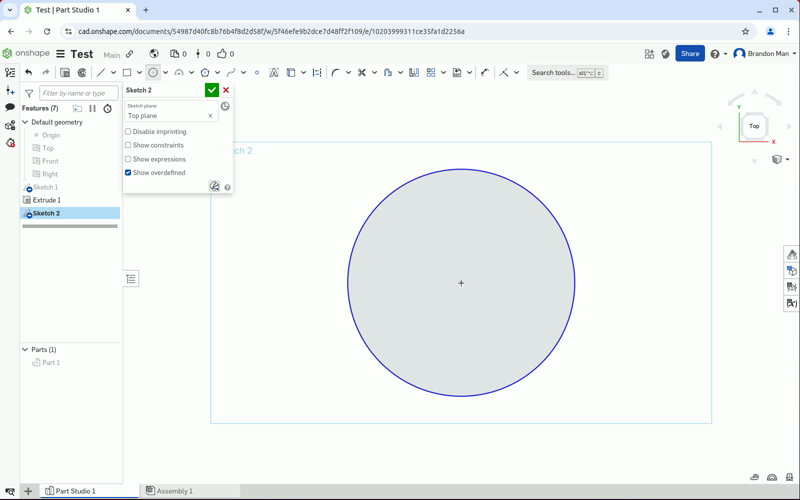
click(461, 282)
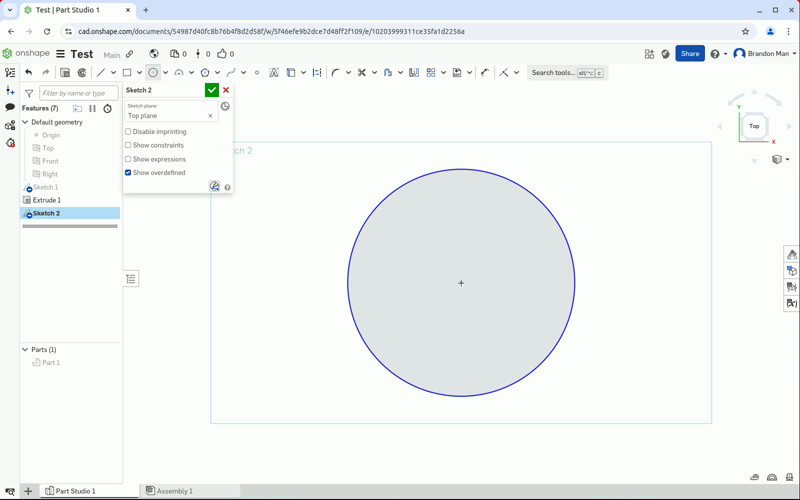
key_up(shift)
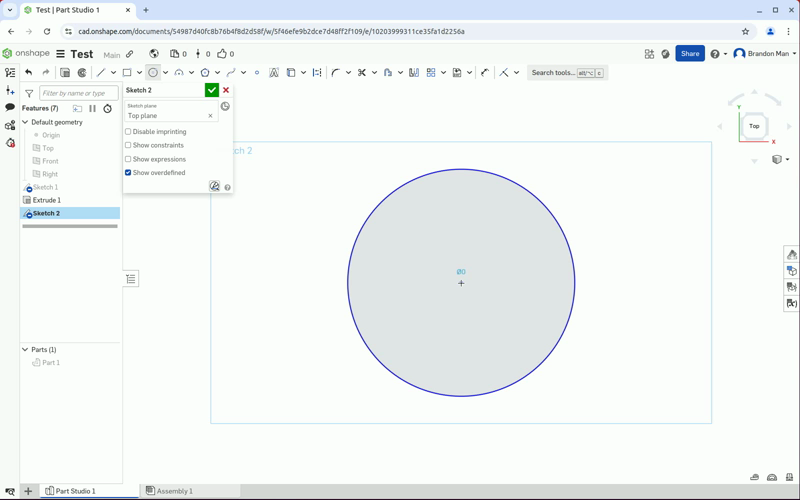
mouse_move(480, 282)
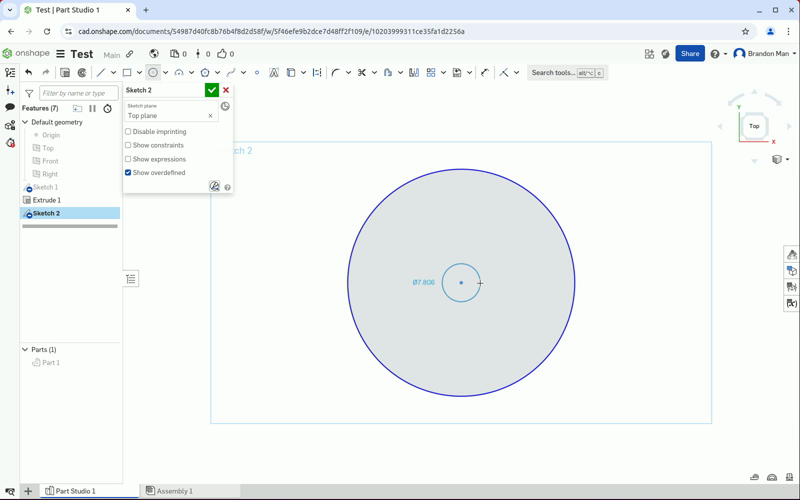
click(480, 282)
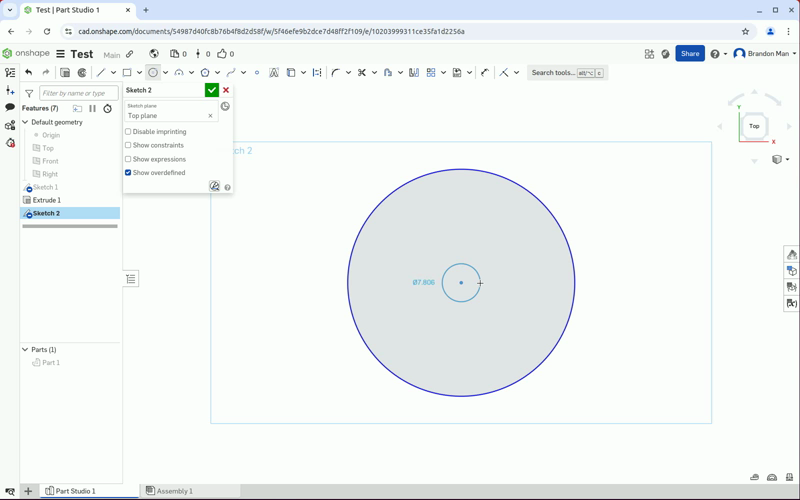
key(esc)
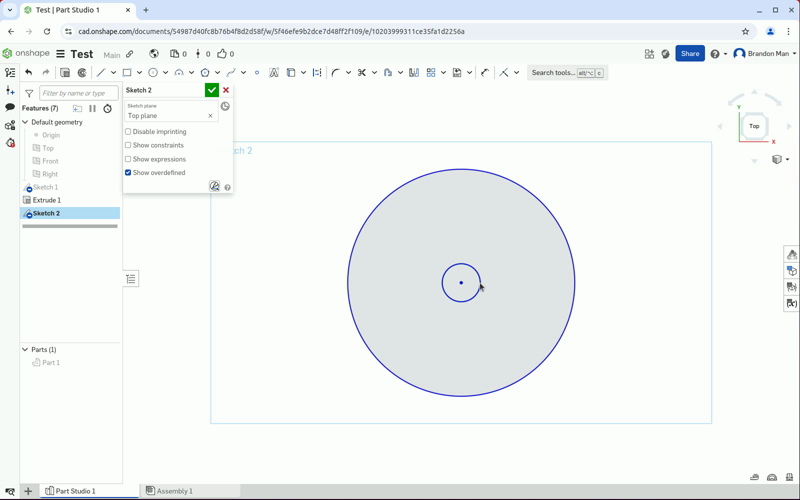
mouse_move(482, 336)
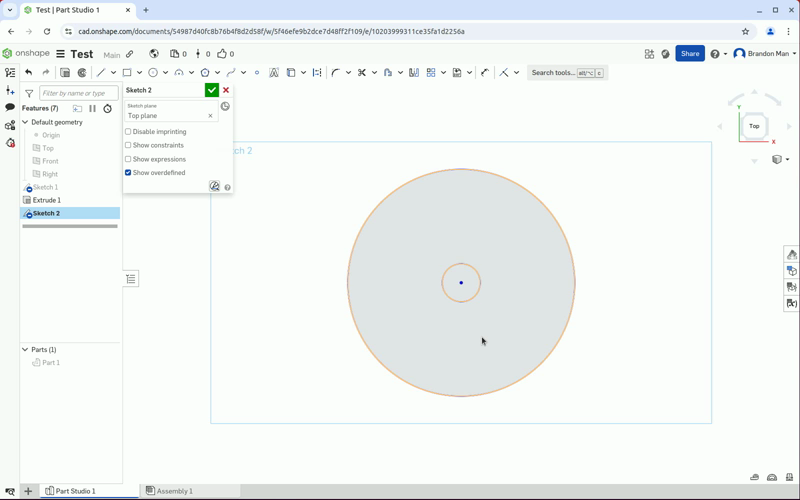
click(482, 336)
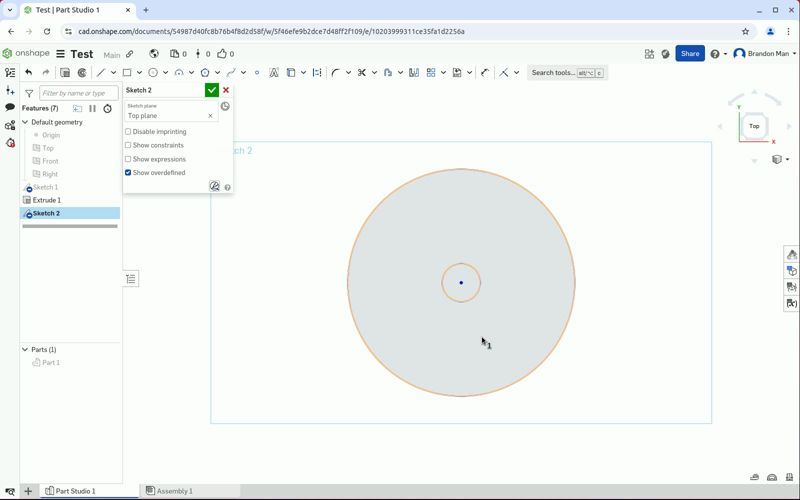
mouse_move(73, 352)
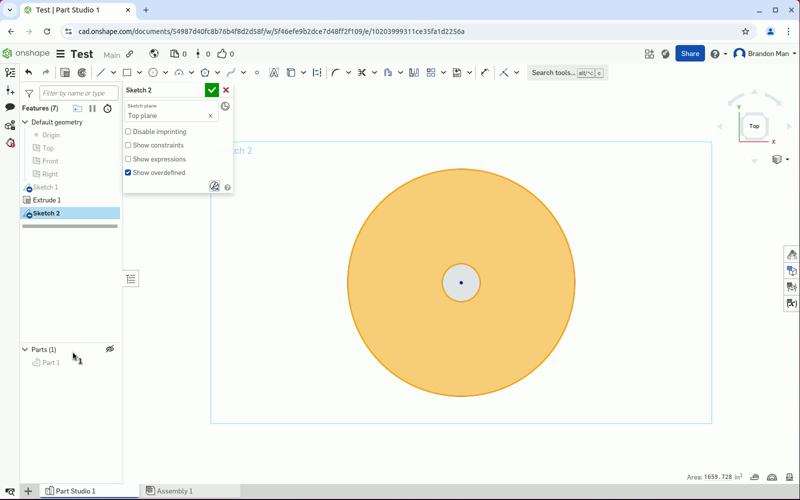
key(shift+y)
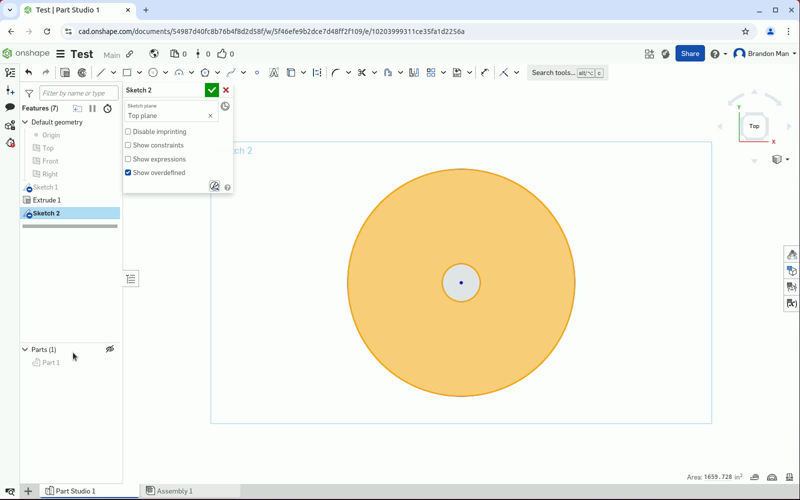
key(shift+e)
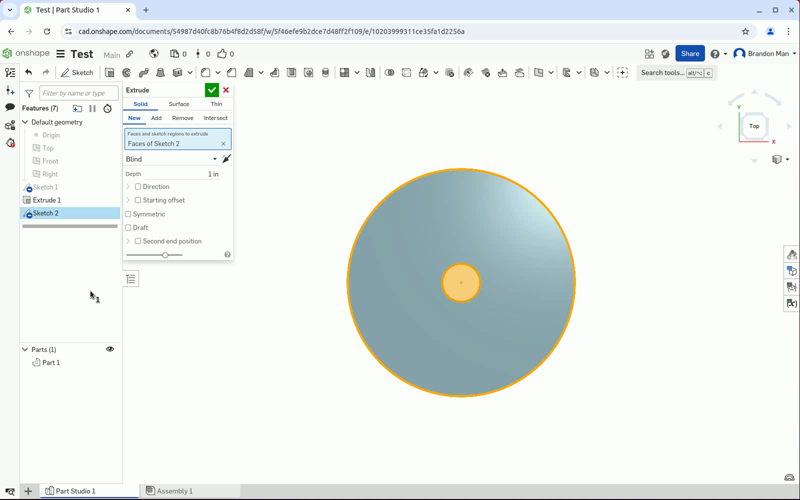
mouse_move(143, 106)
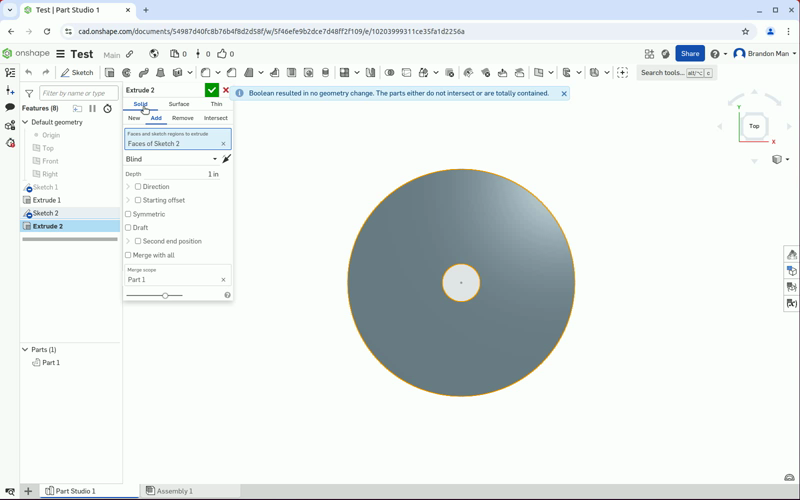
click(143, 106)
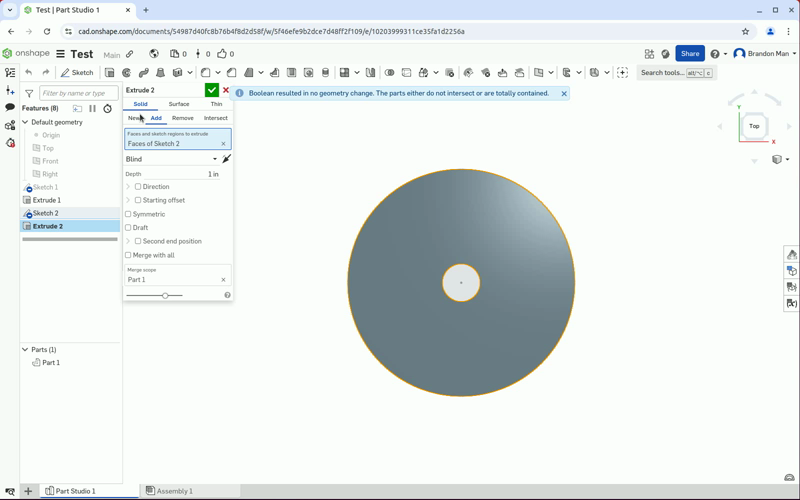
mouse_move(137, 120)
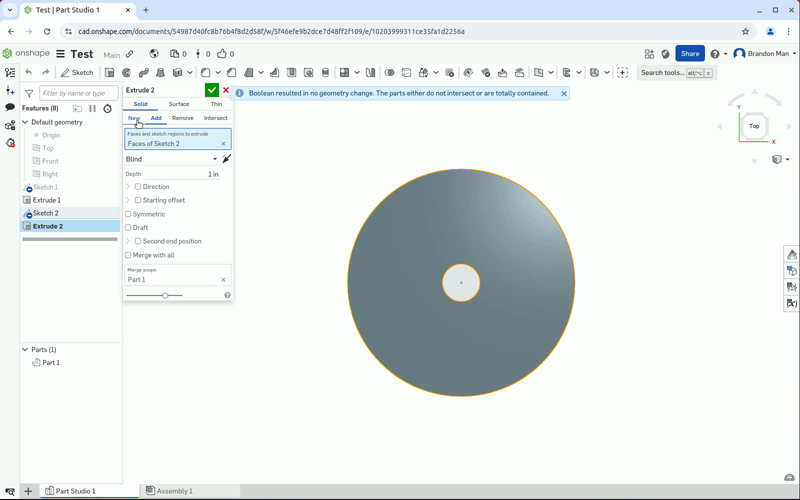
click(137, 120)
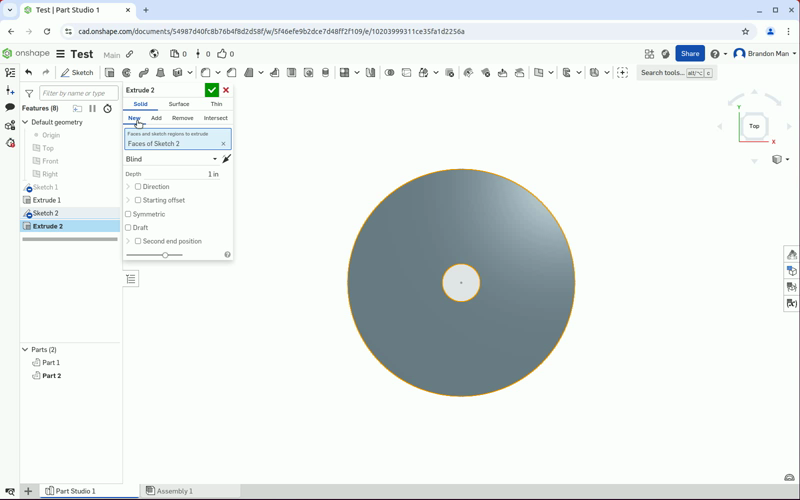
key(tab, 4)
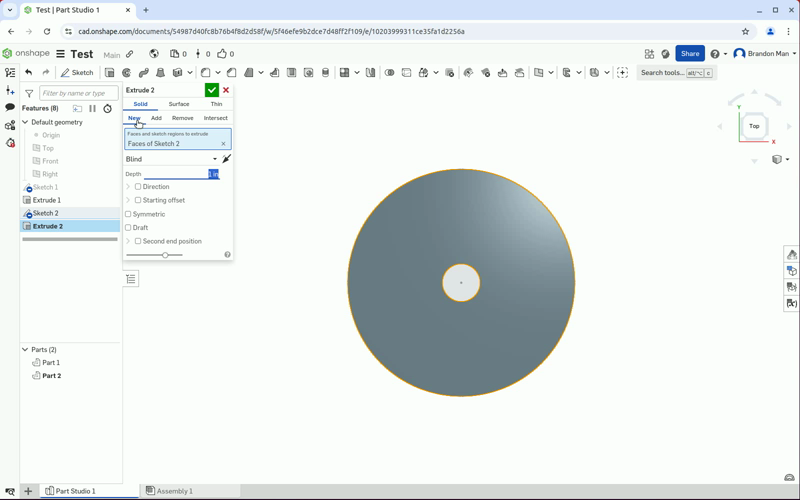
text(2.407)
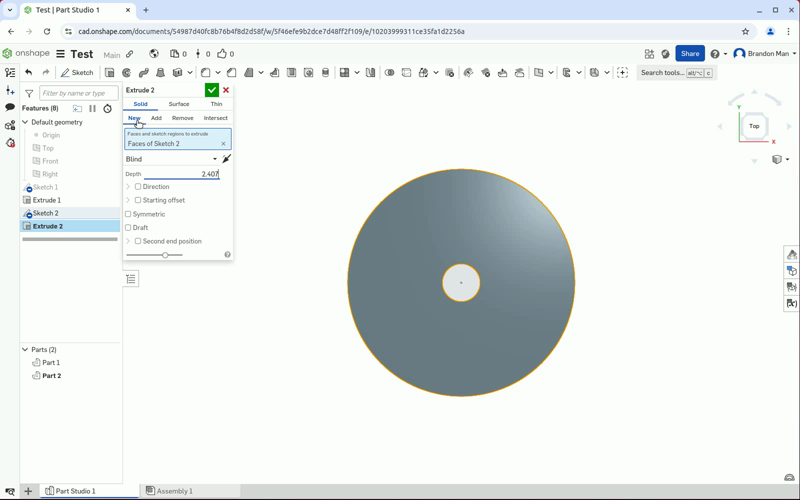
key(enter)
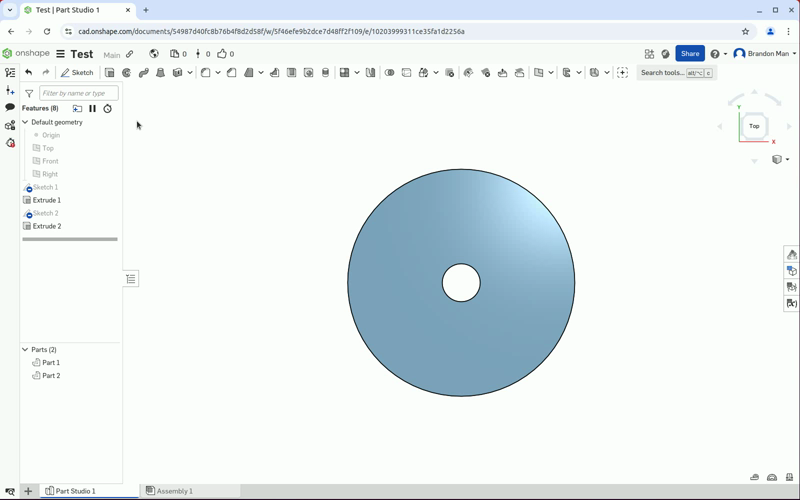
key(shift+h)
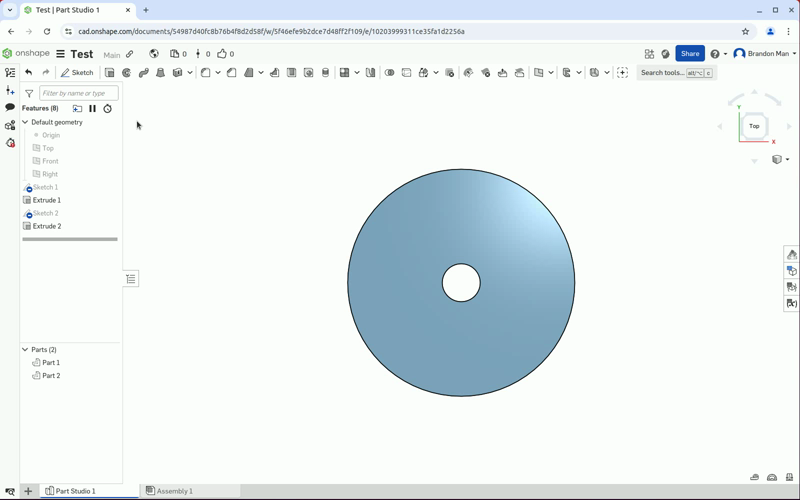
key(shift+h)
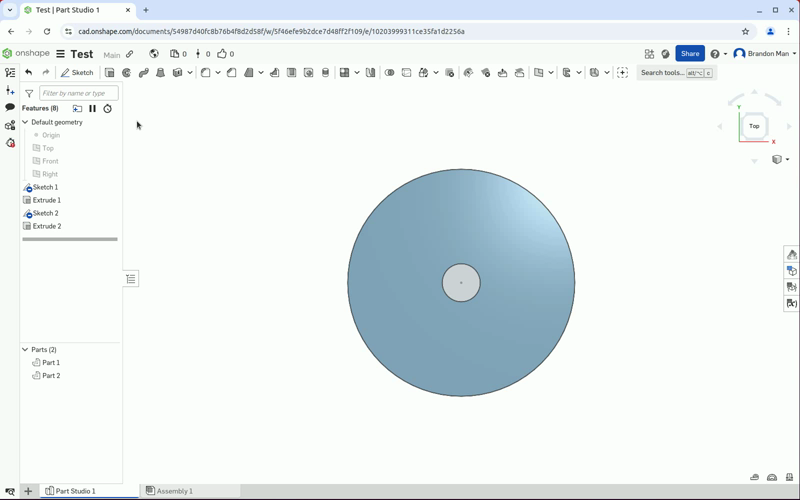
key(shift+7)
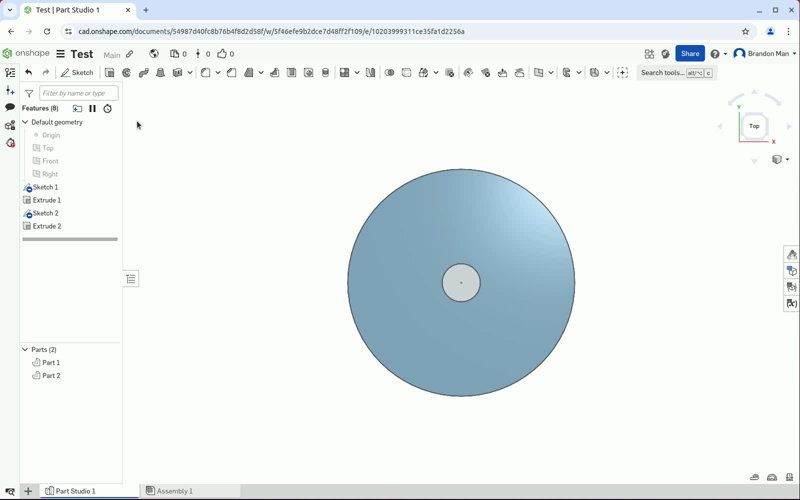
key(up, 3)
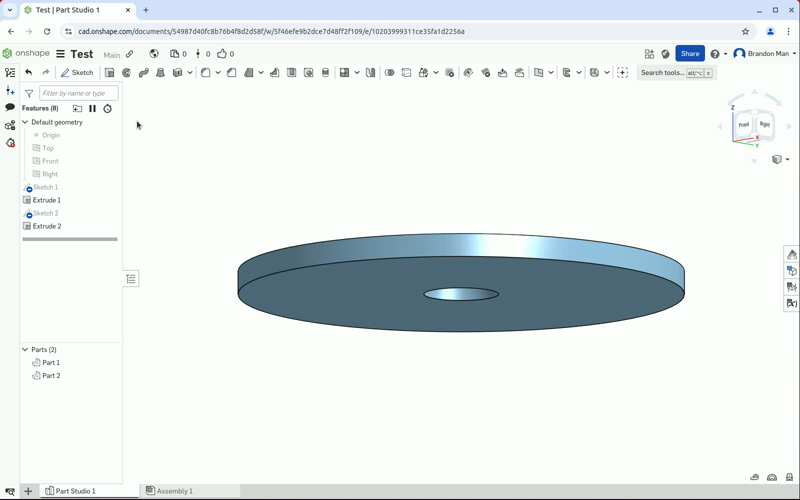
key(left, 3)
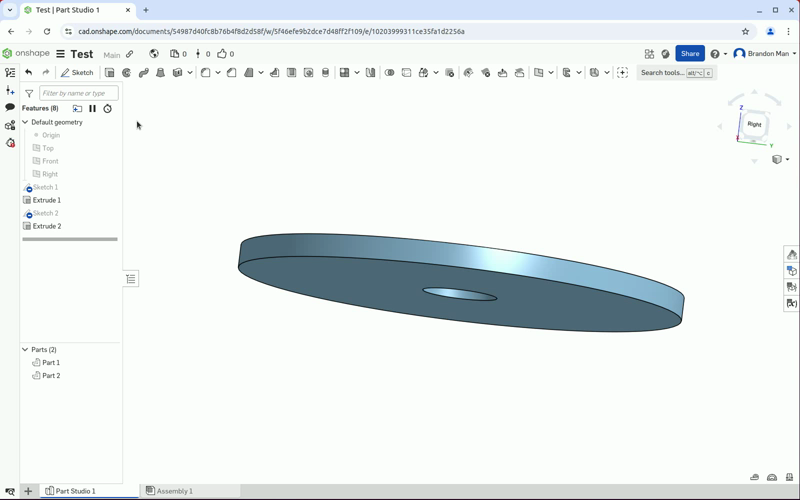
key(right, 3)
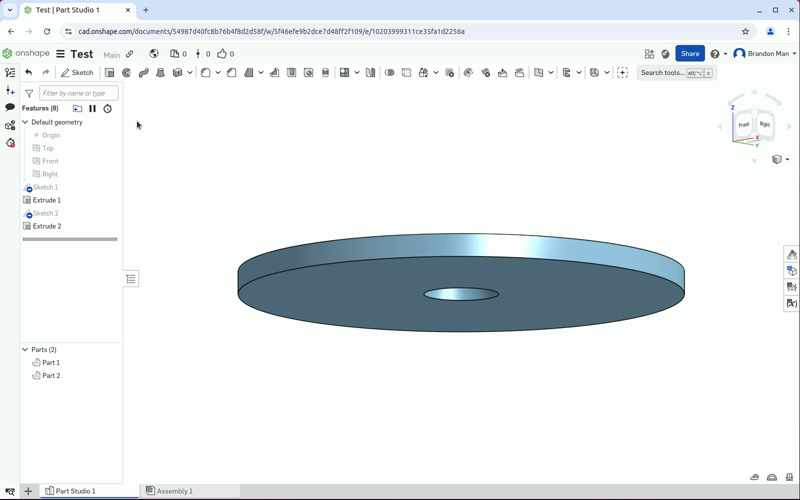
key(down, 3)
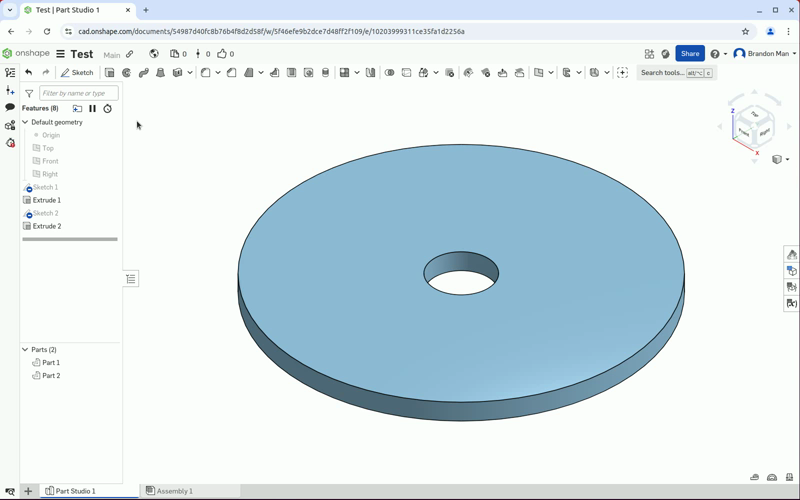
mouse_move(73, 189)
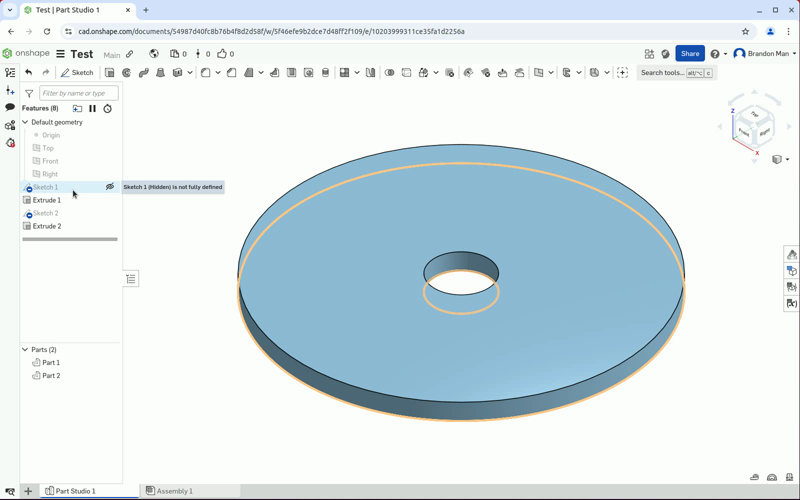
click(73, 189)